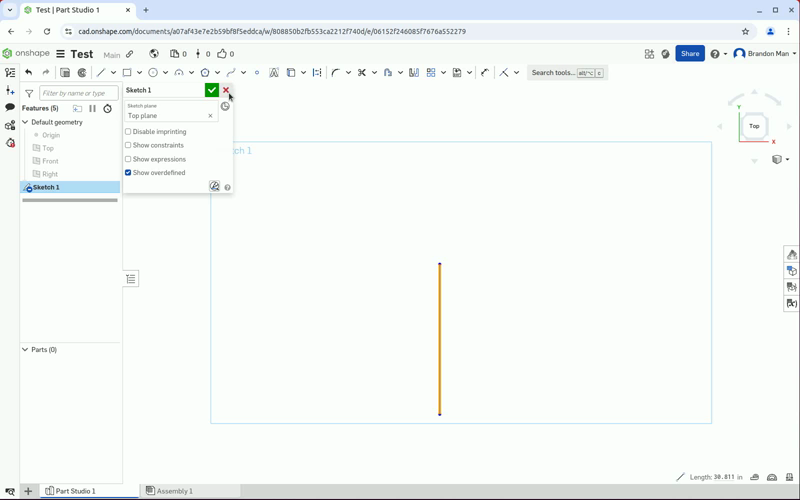
key(shift+h)
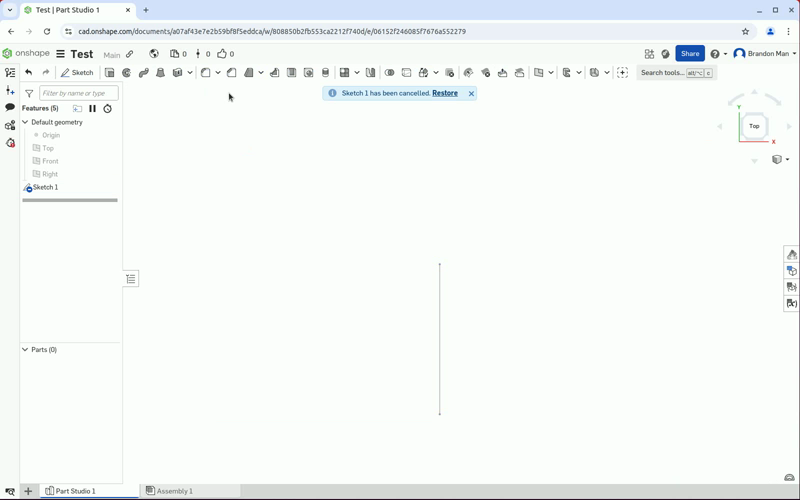
key(shift+s)
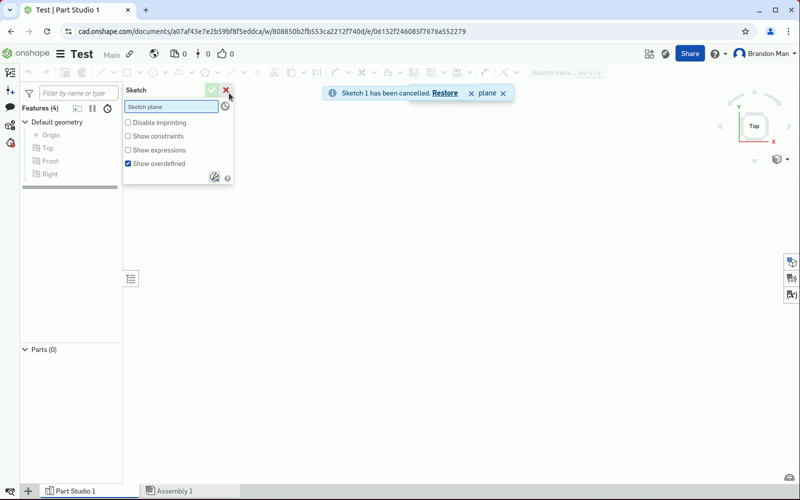
mouse_move(73, 150)
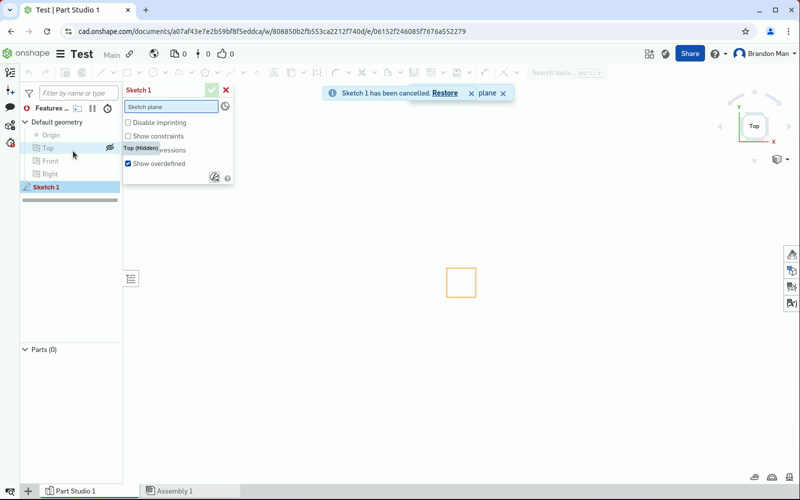
click(73, 150)
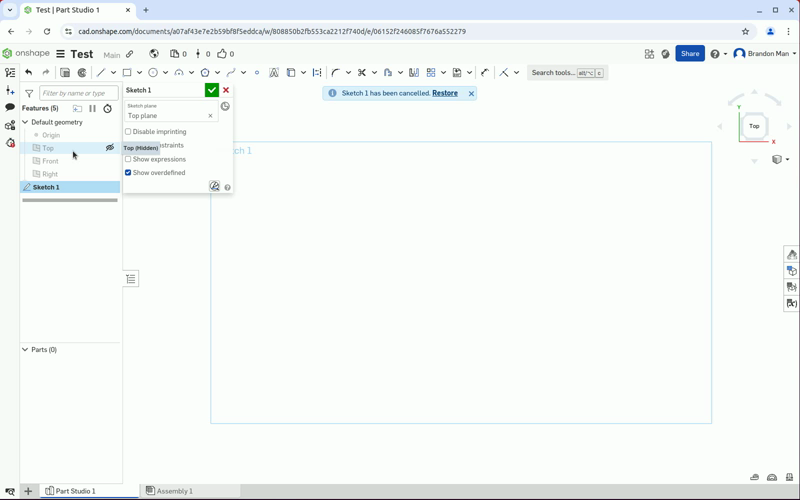
mouse_move(73, 352)
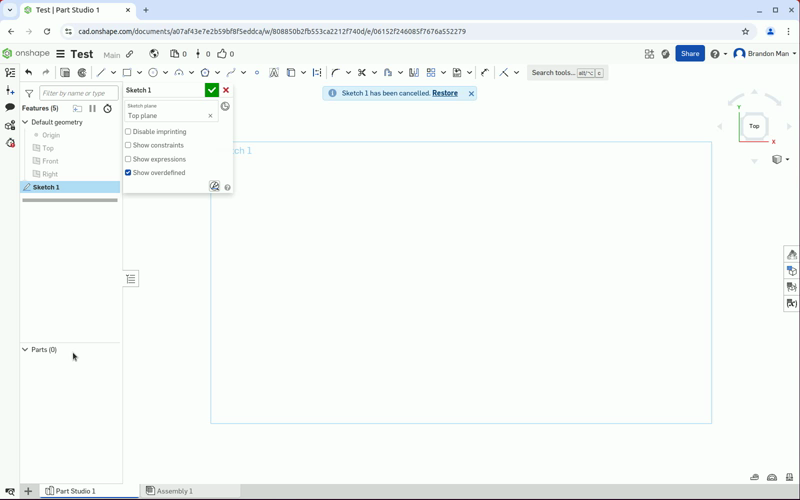
key(y)
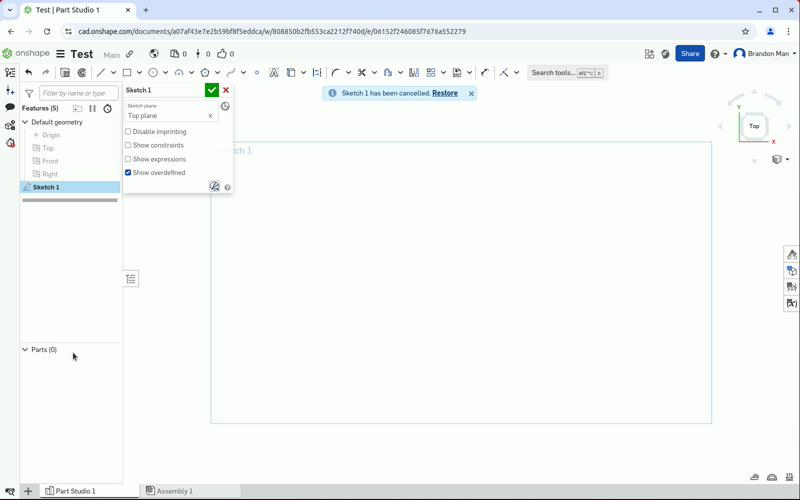
key(c)
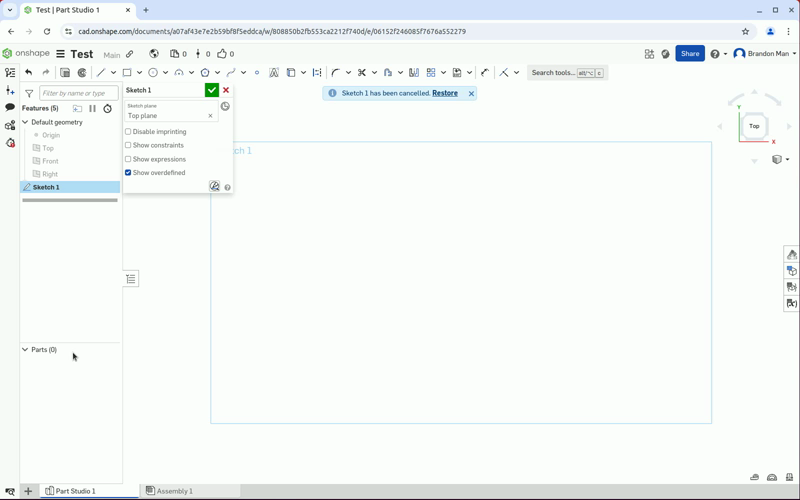
key_down(shift)
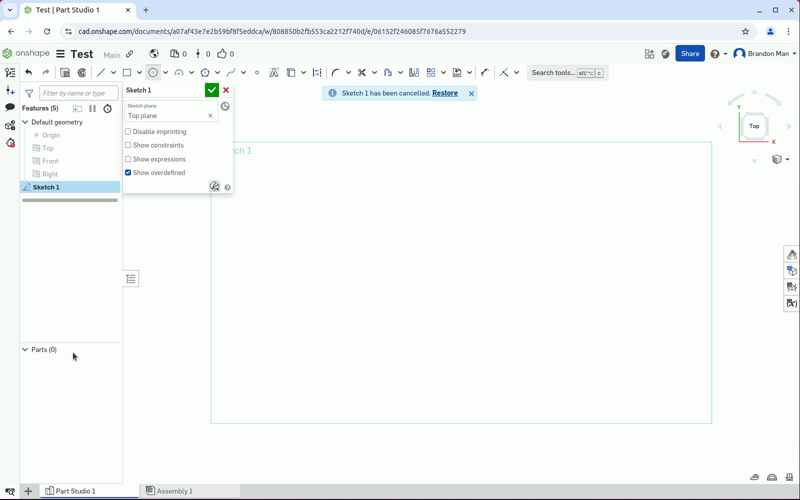
mouse_move(461, 282)
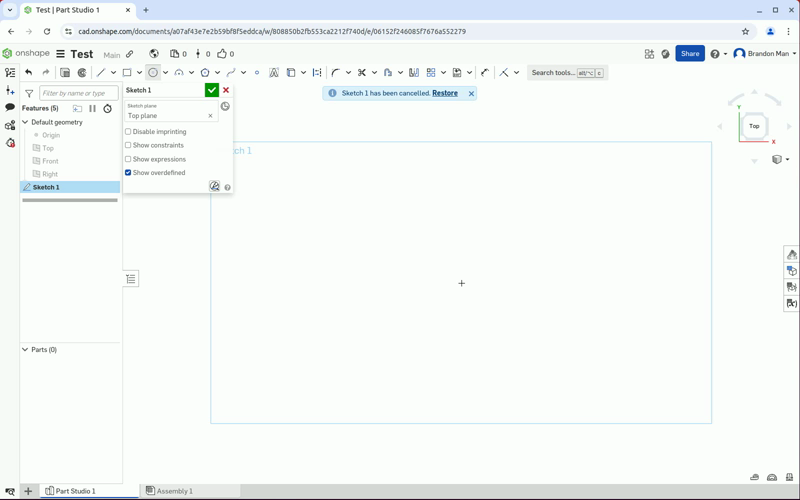
click(461, 282)
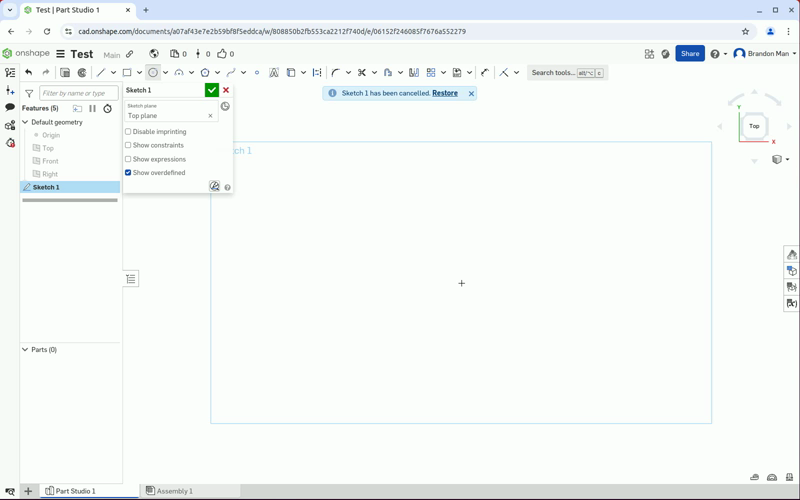
key_up(shift)
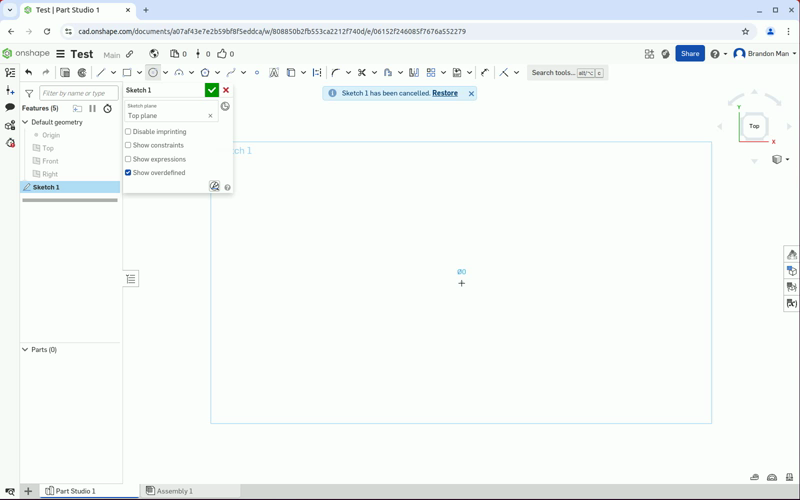
mouse_move(516, 282)
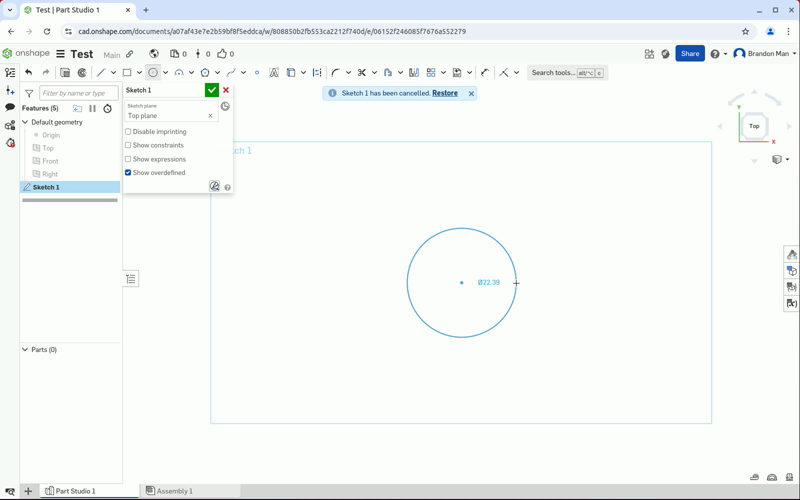
click(516, 282)
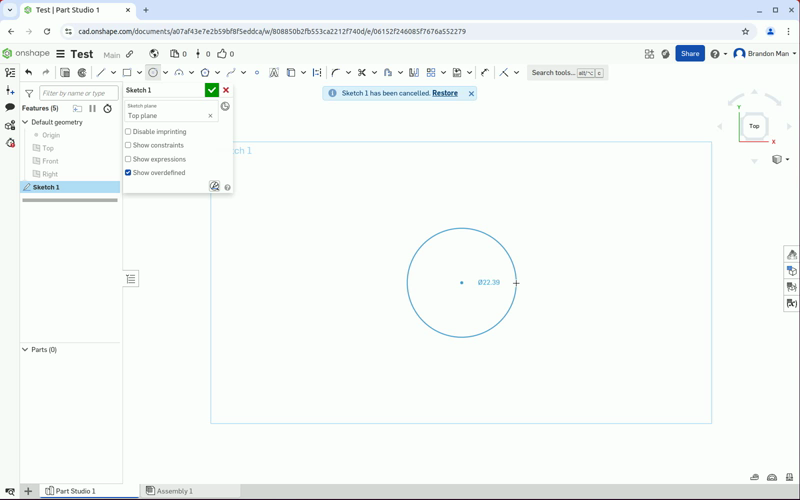
key(esc)
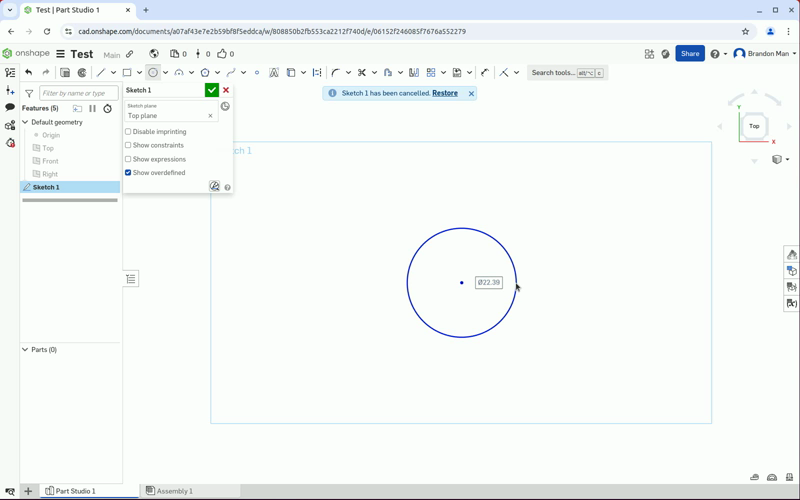
mouse_move(456, 247)
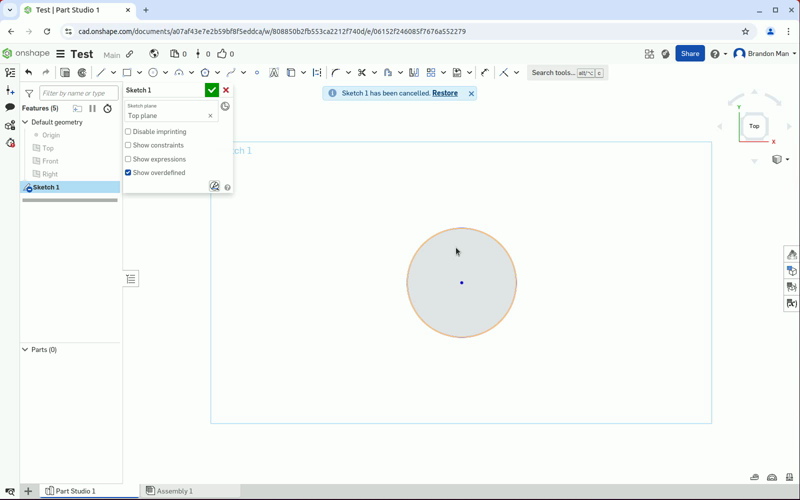
click(456, 247)
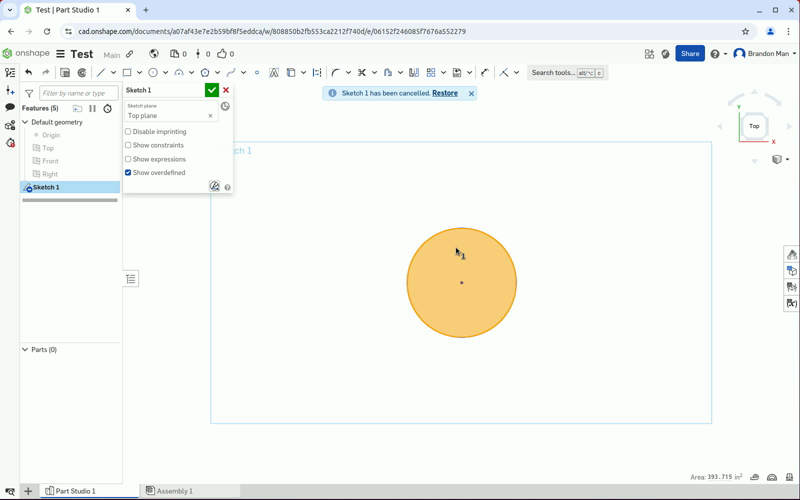
mouse_move(73, 352)
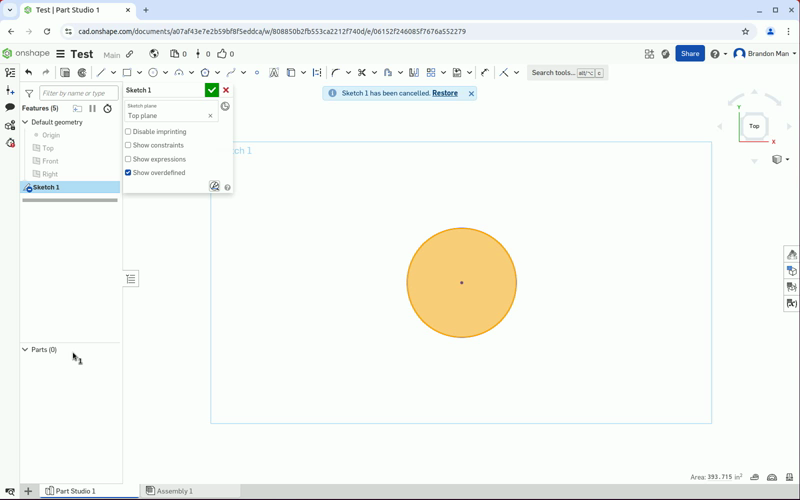
key(shift+y)
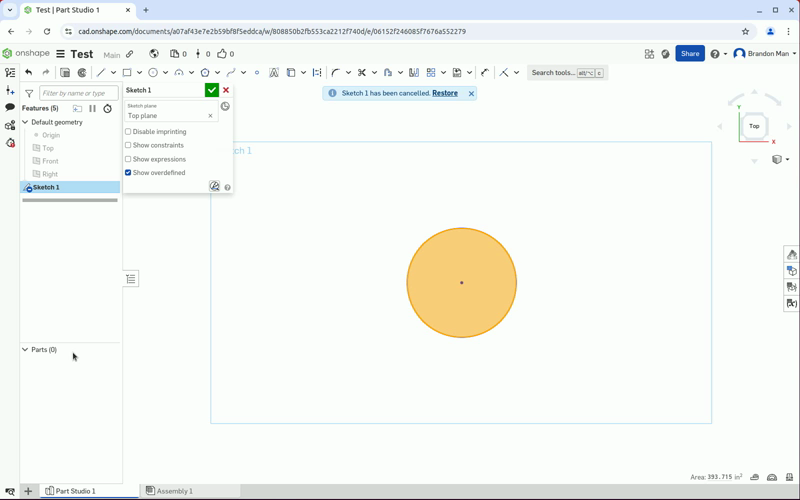
key(shift+e)
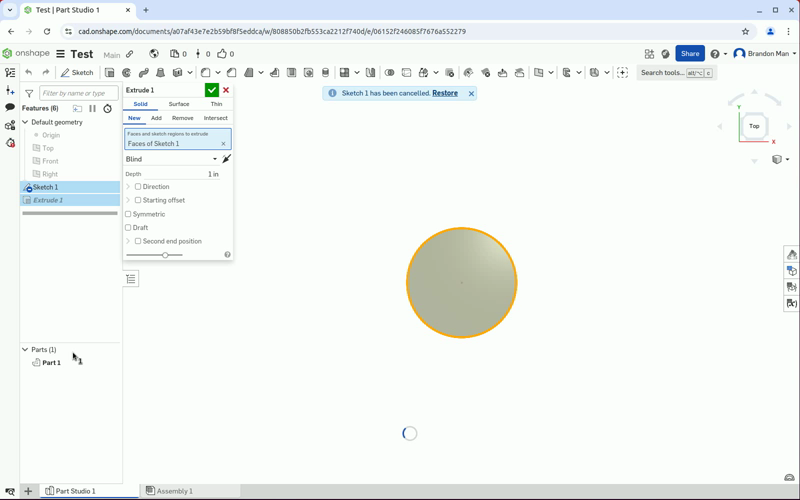
mouse_move(143, 106)
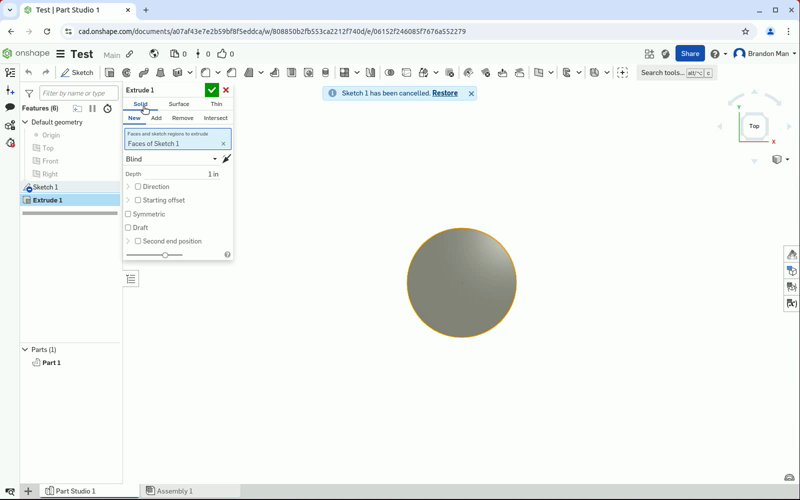
click(143, 106)
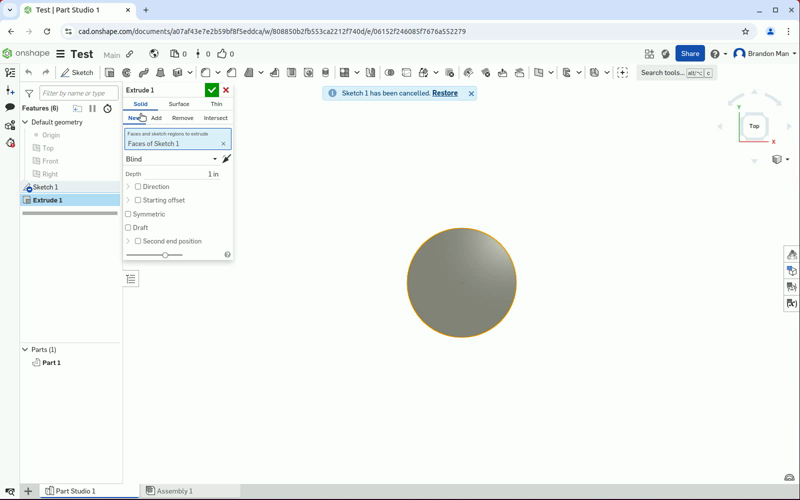
mouse_move(137, 120)
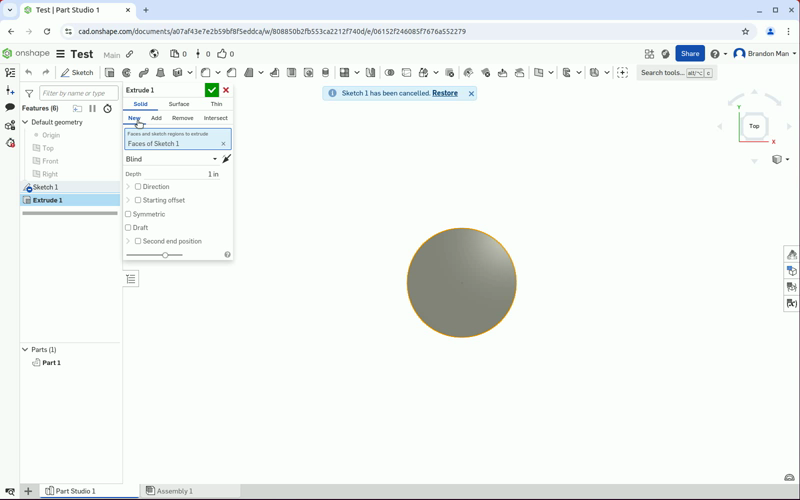
click(137, 120)
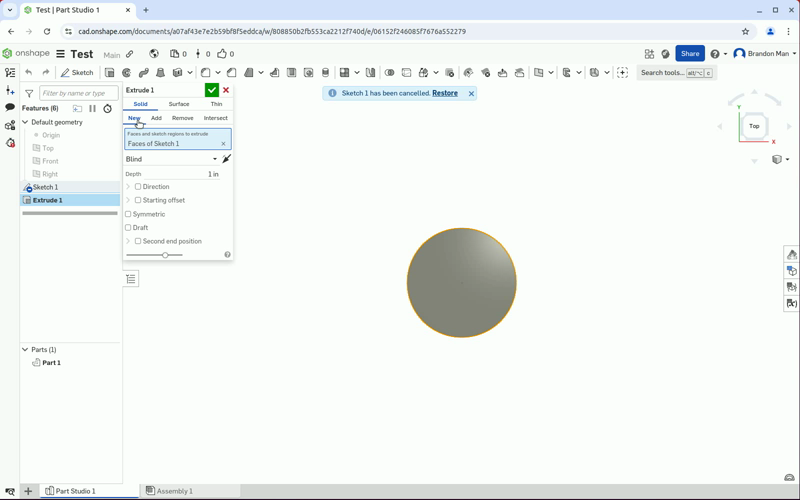
key(tab, 4)
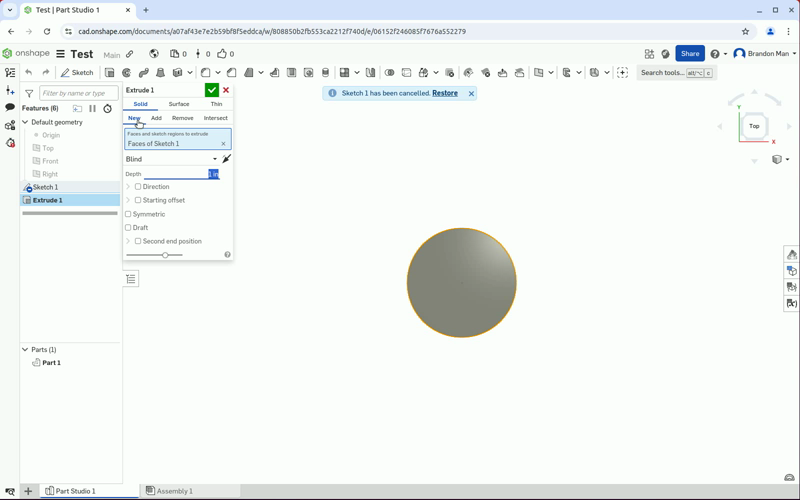
text(23.108)
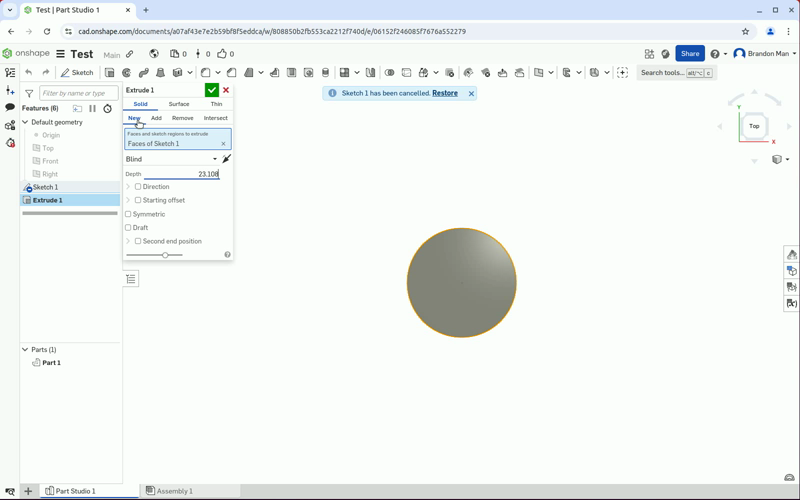
key(enter)
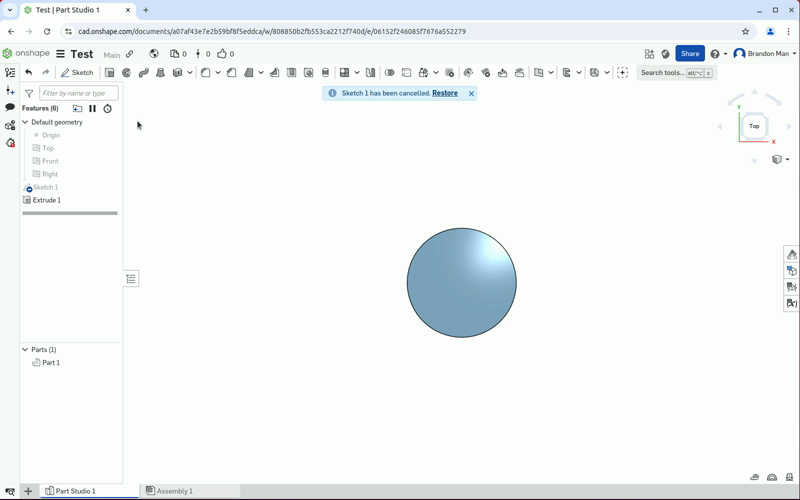
key(shift+h)
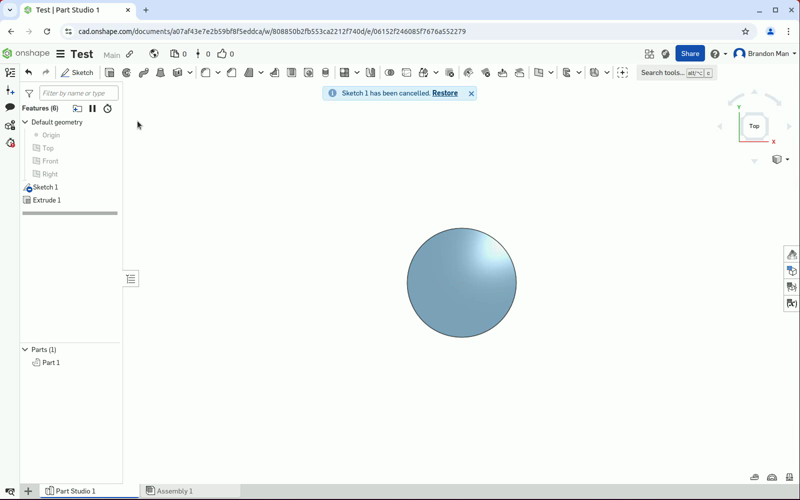
key(shift+h)
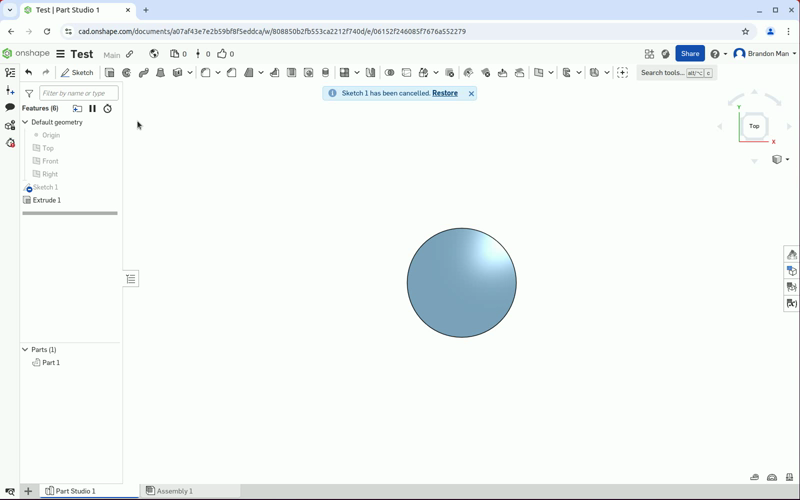
mouse_move(73, 189)
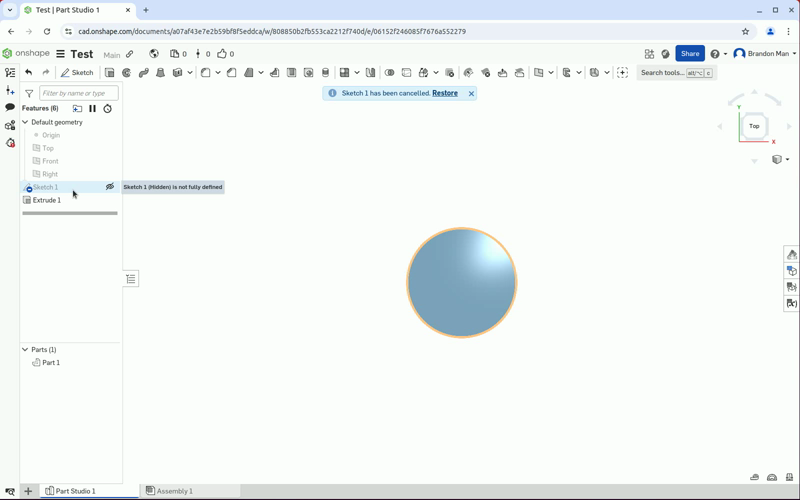
click(73, 189)
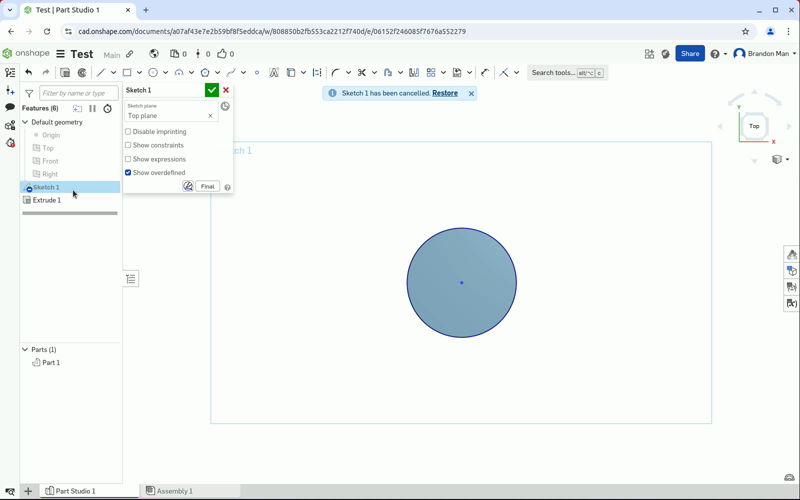
mouse_move(229, 92)
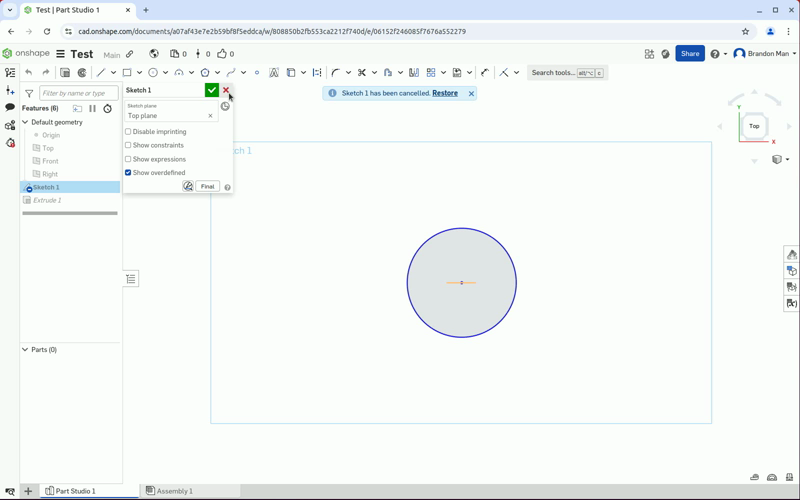
click(229, 92)
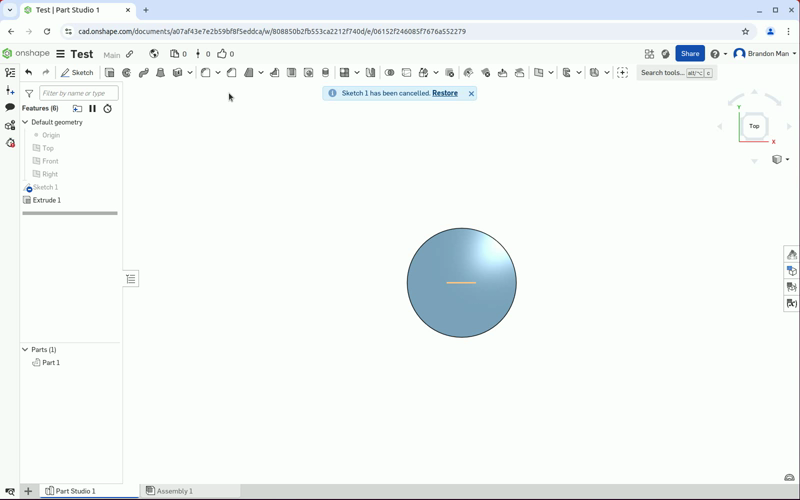
mouse_move(541, 75)
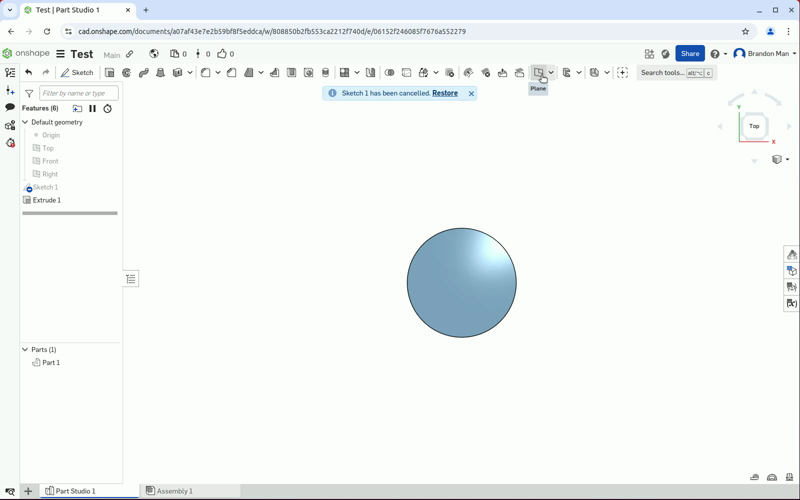
click(541, 75)
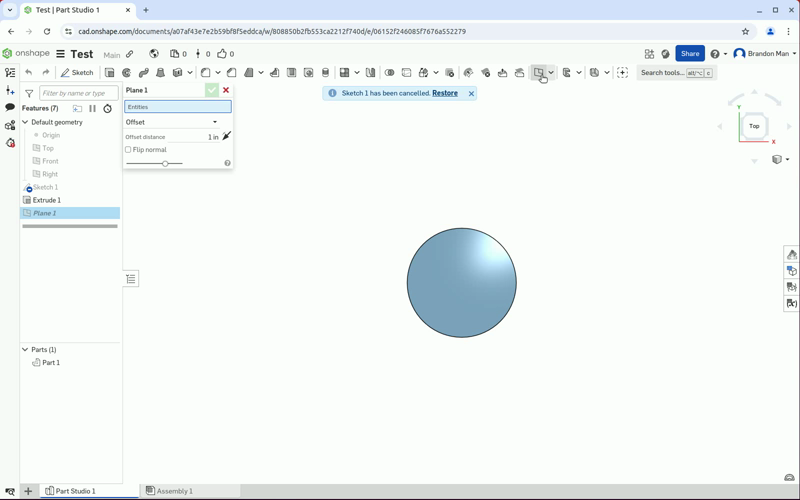
mouse_move(73, 150)
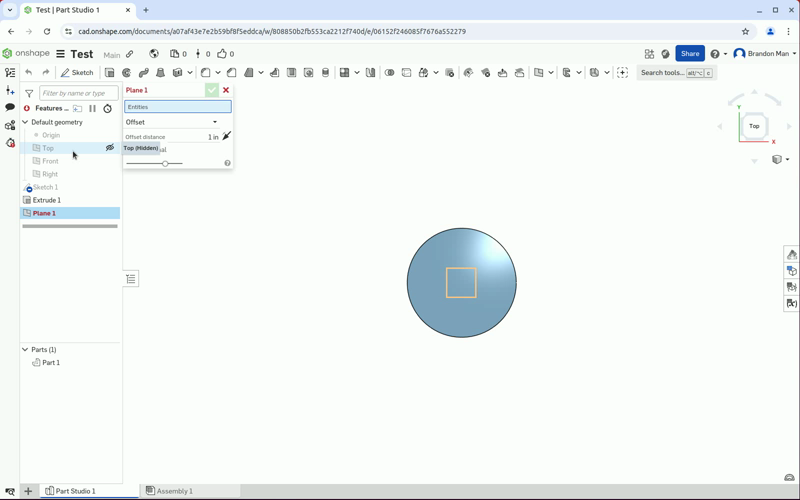
click(73, 150)
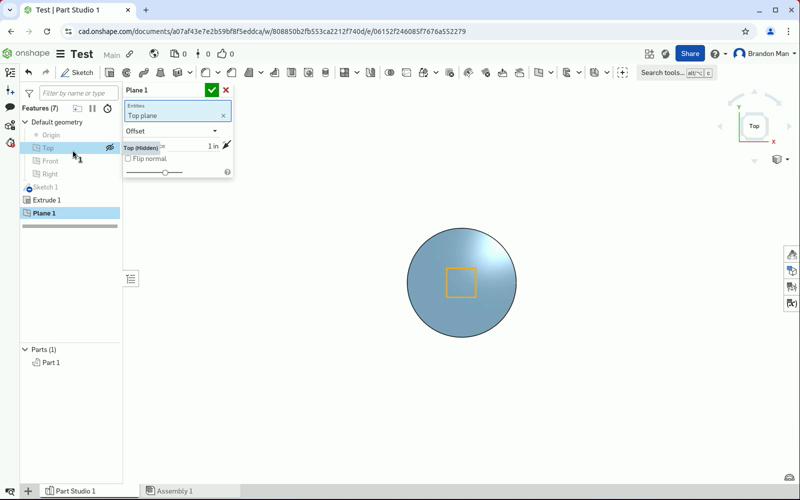
key(tab, 2)
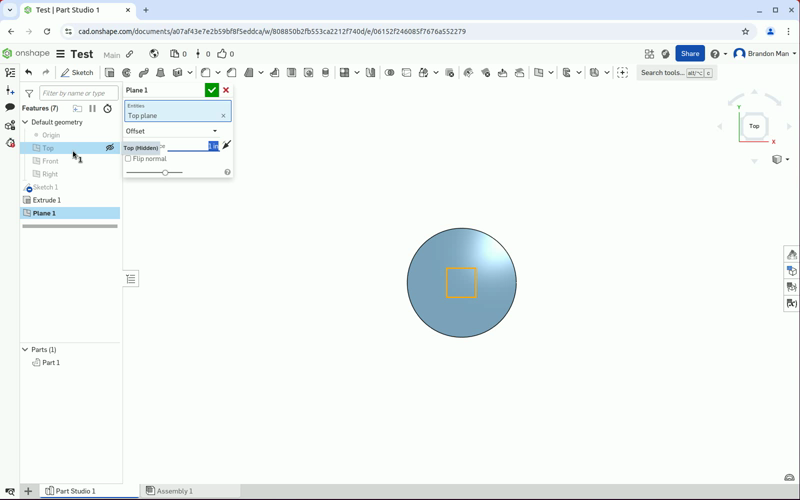
text(23.108)
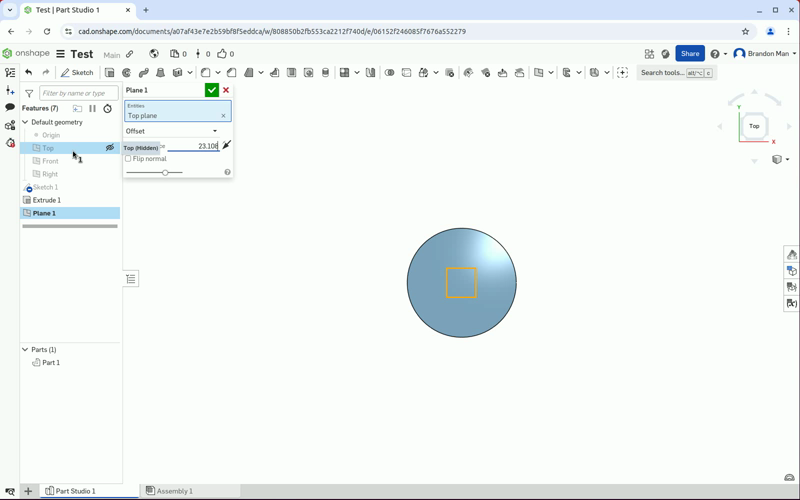
key(enter, 2)
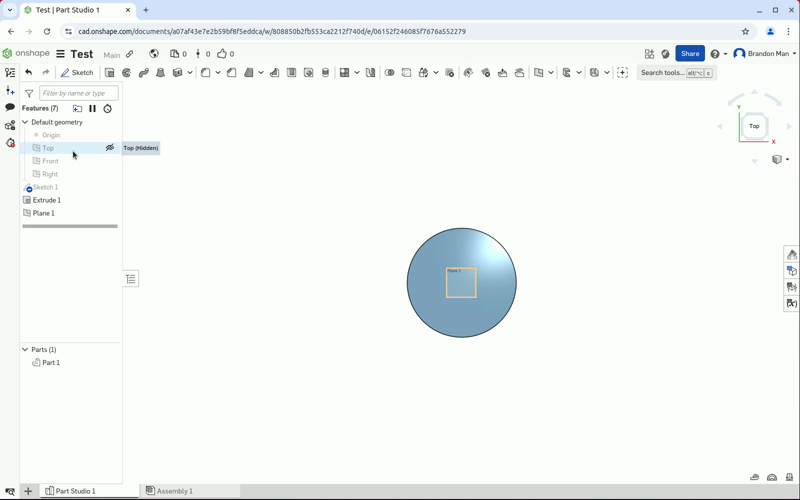
key(shift+s)
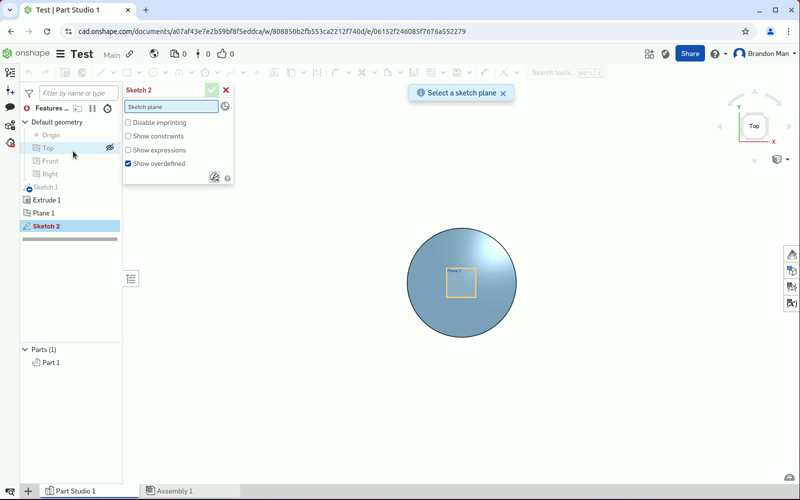
mouse_move(73, 215)
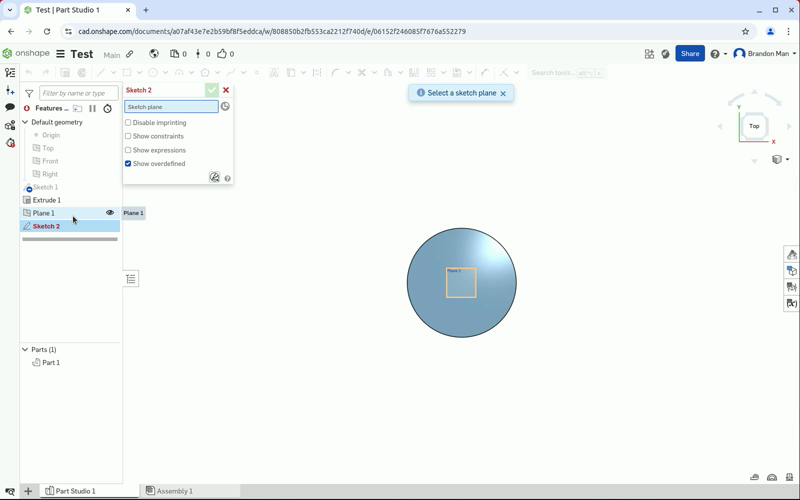
click(73, 215)
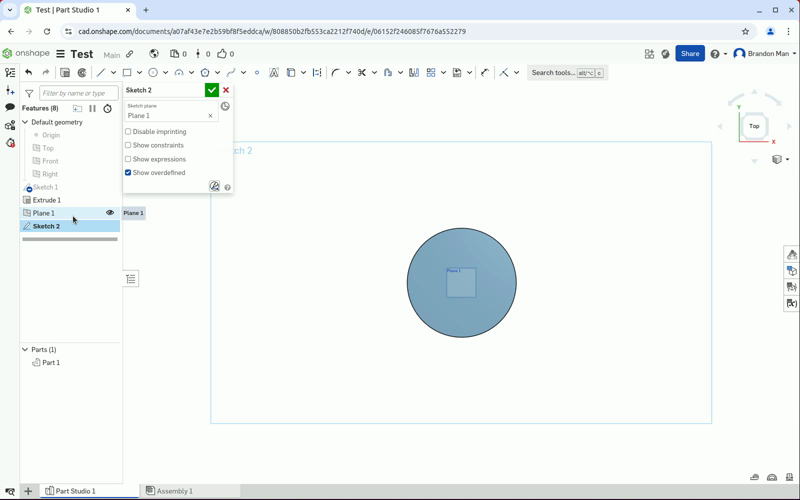
mouse_move(73, 352)
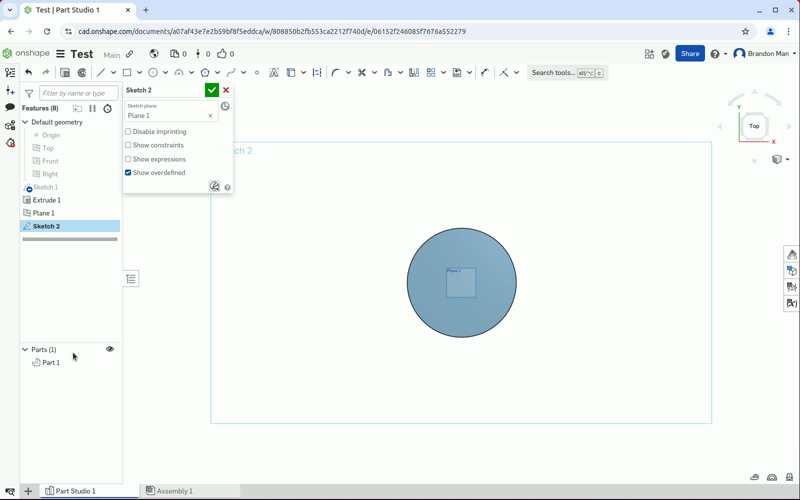
key(y)
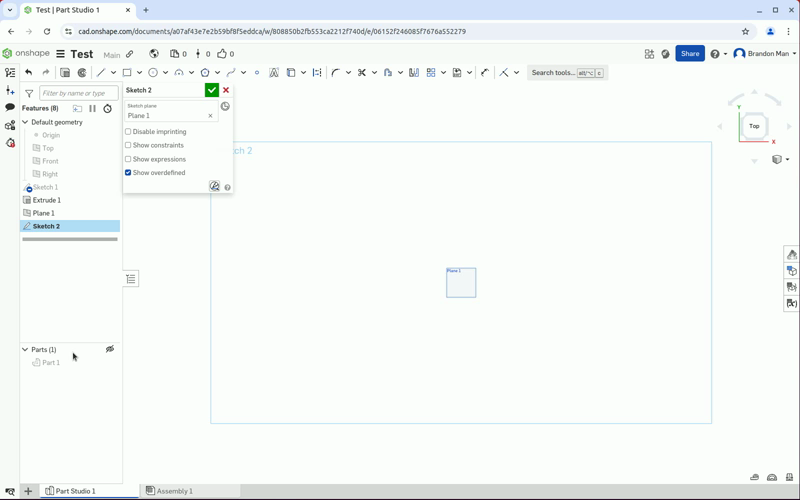
key(c)
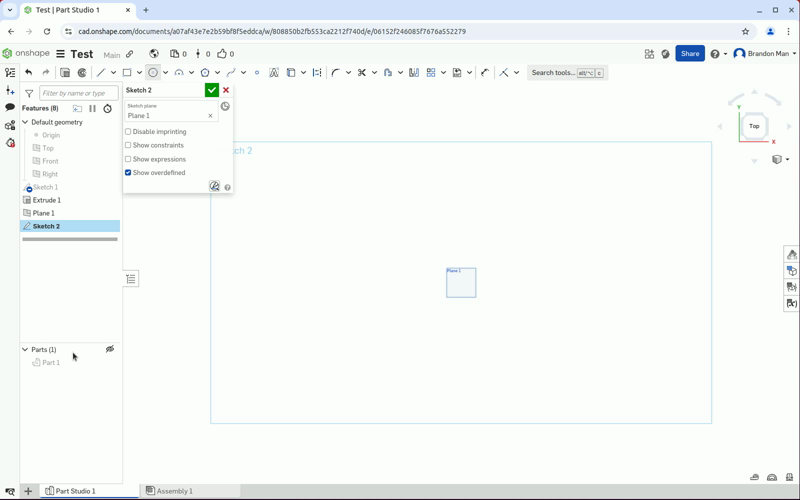
key_down(shift)
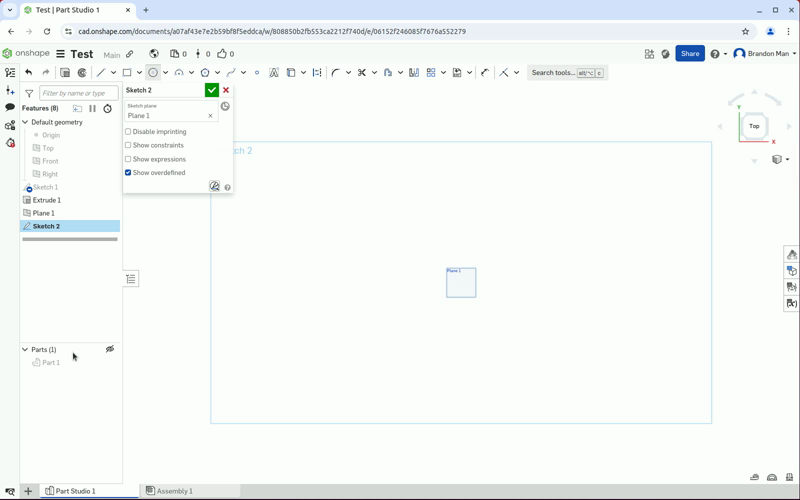
mouse_move(461, 282)
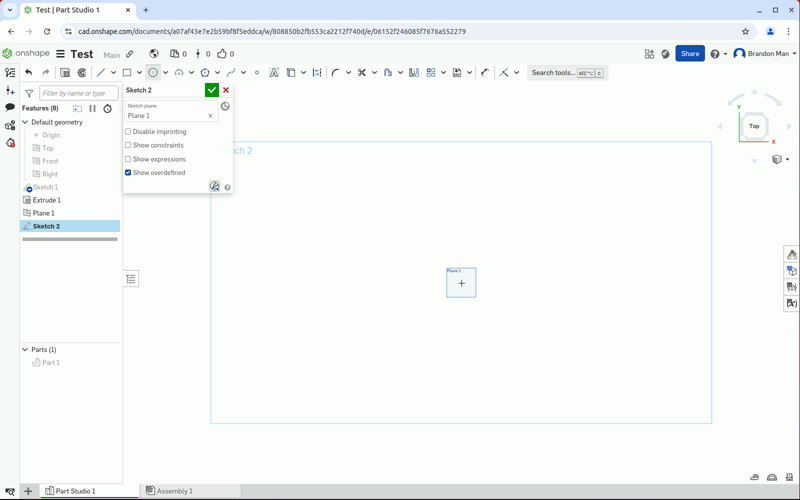
click(461, 282)
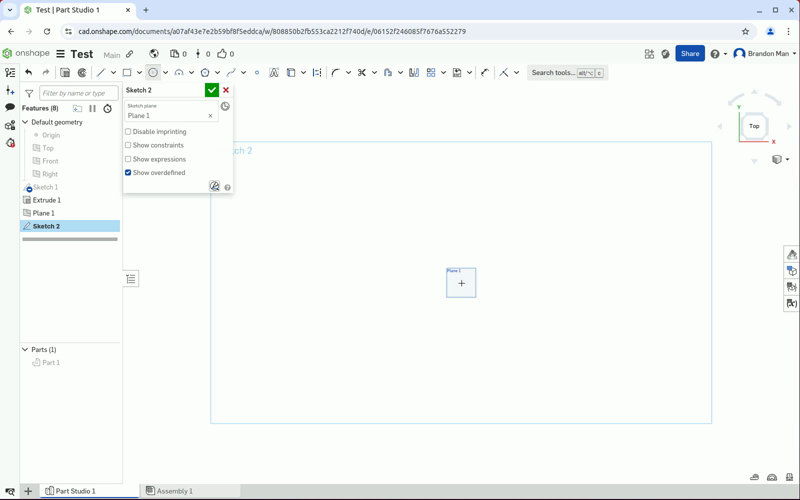
key_up(shift)
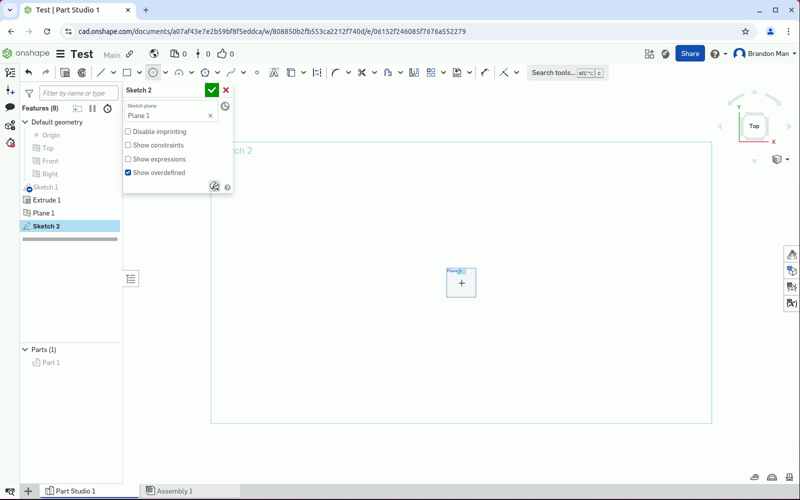
mouse_move(506, 282)
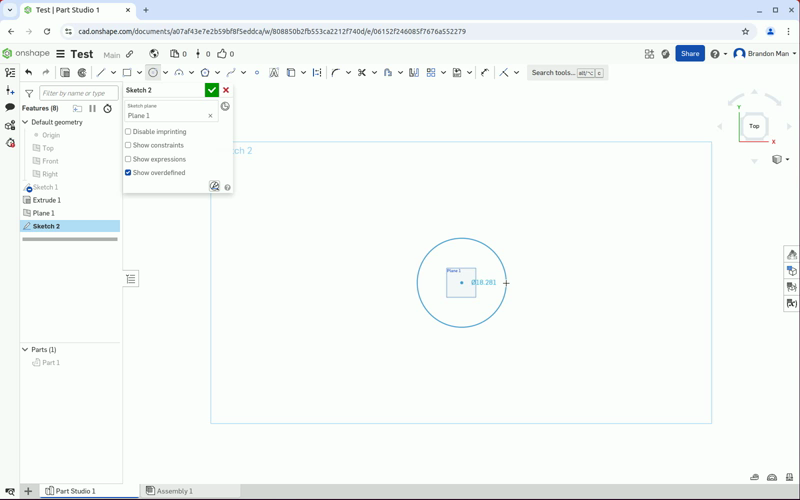
click(506, 282)
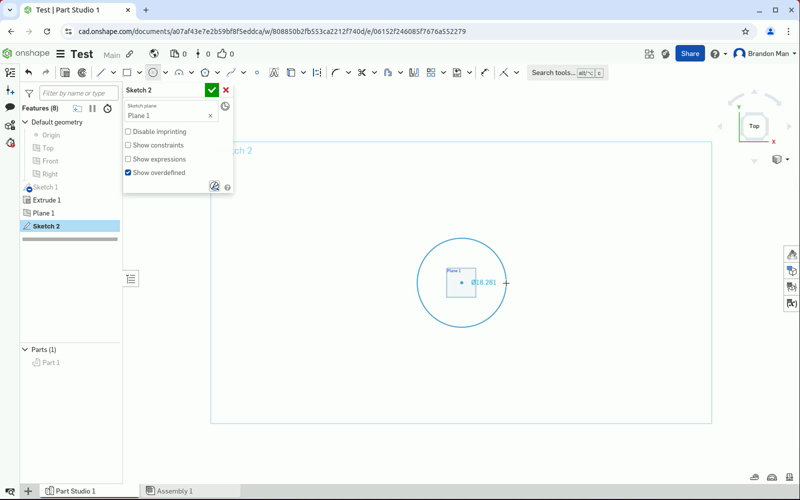
key(esc)
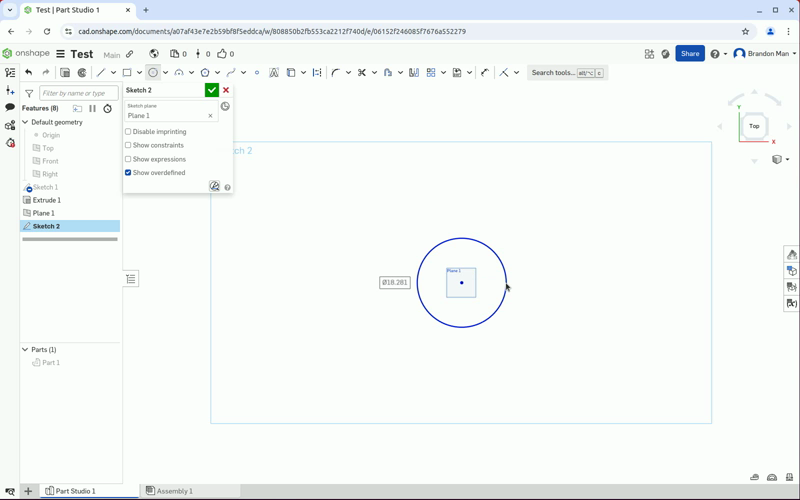
mouse_move(441, 293)
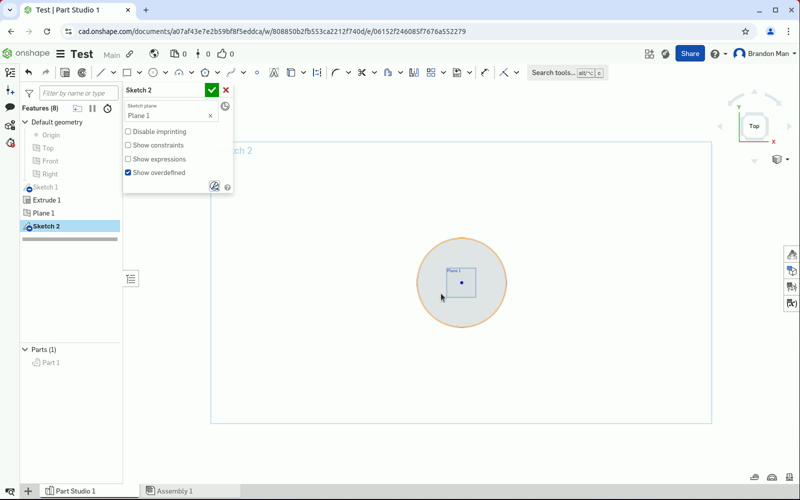
click(441, 293)
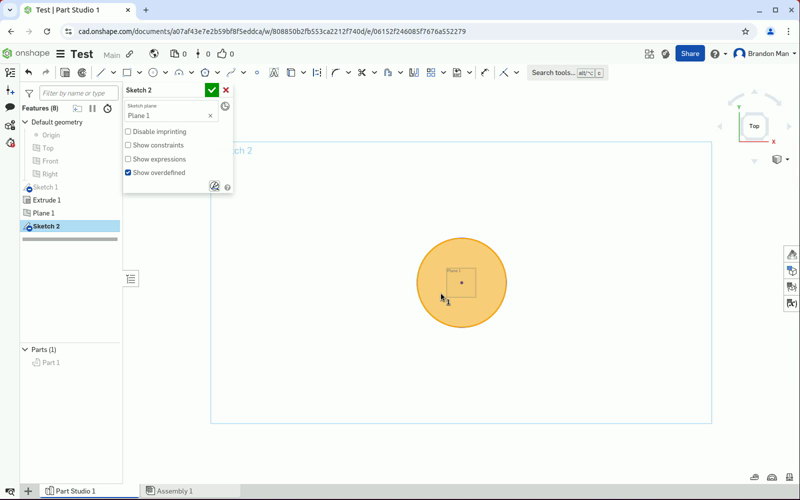
mouse_move(73, 352)
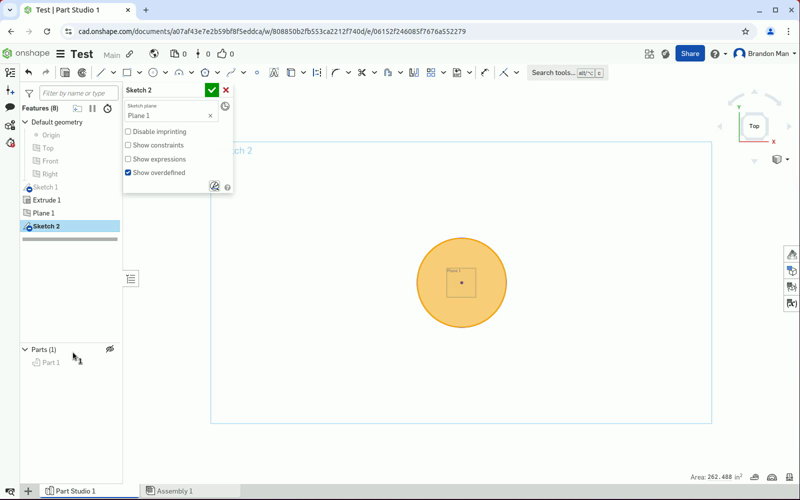
key(shift+y)
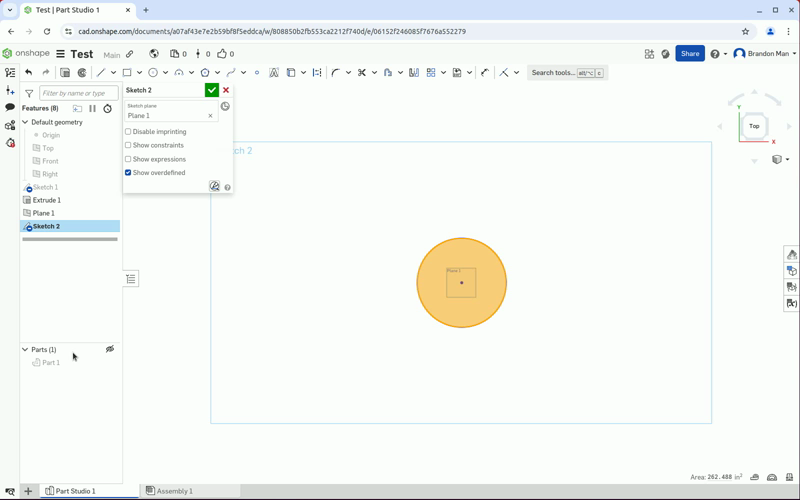
key(shift+e)
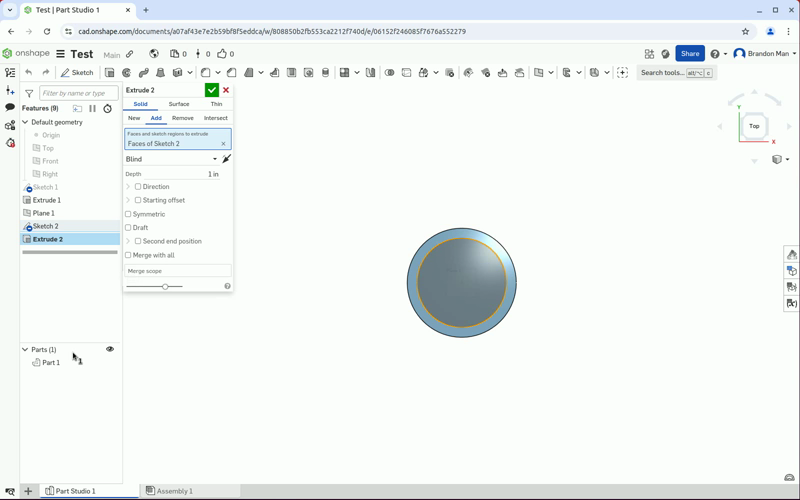
mouse_move(143, 106)
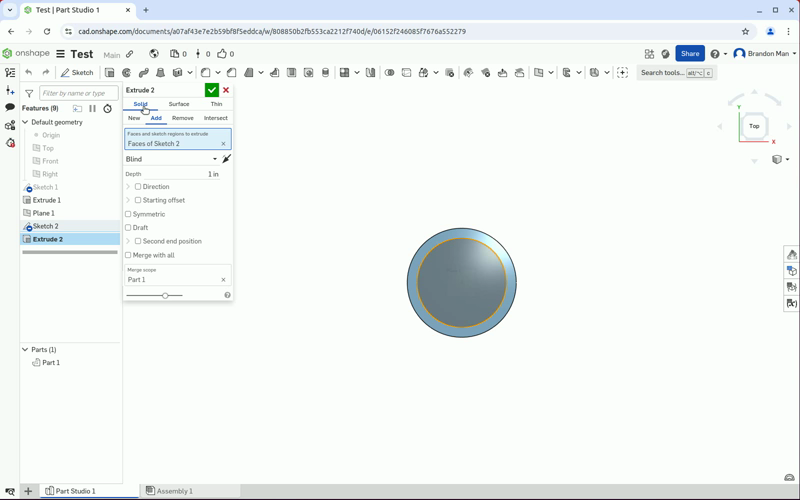
click(143, 106)
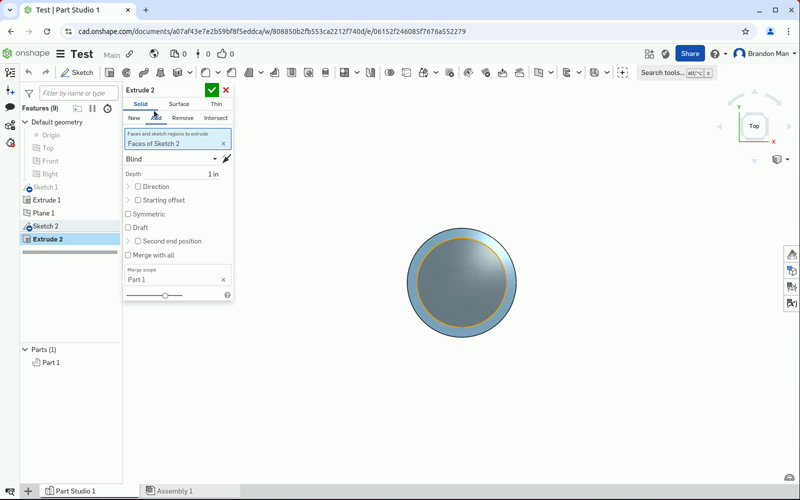
mouse_move(186, 120)
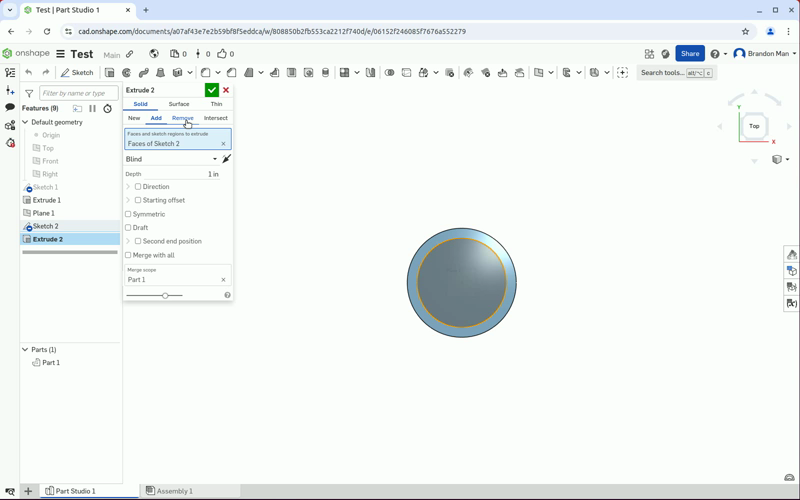
click(186, 120)
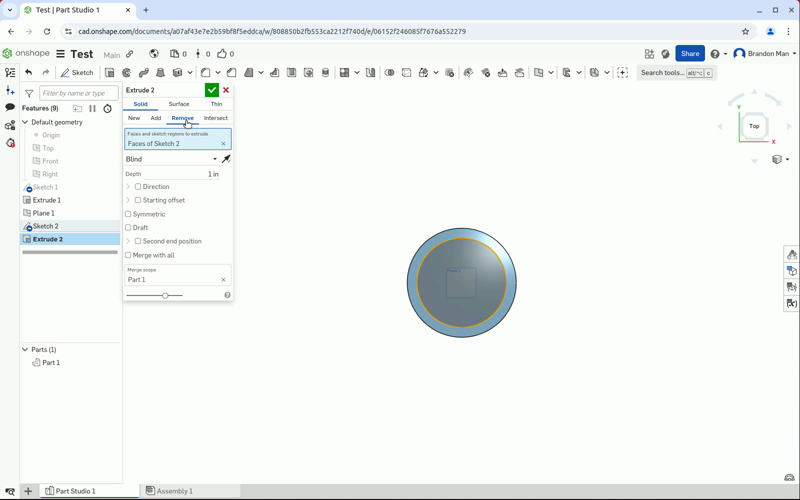
key(tab, 4)
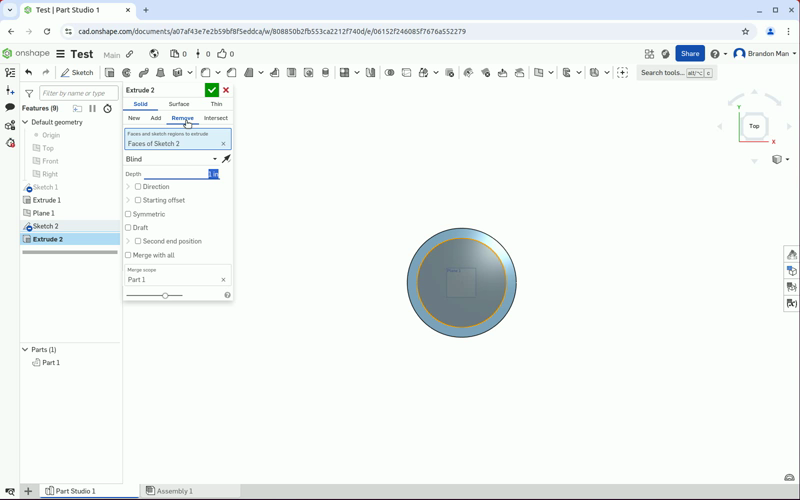
text(4.333)
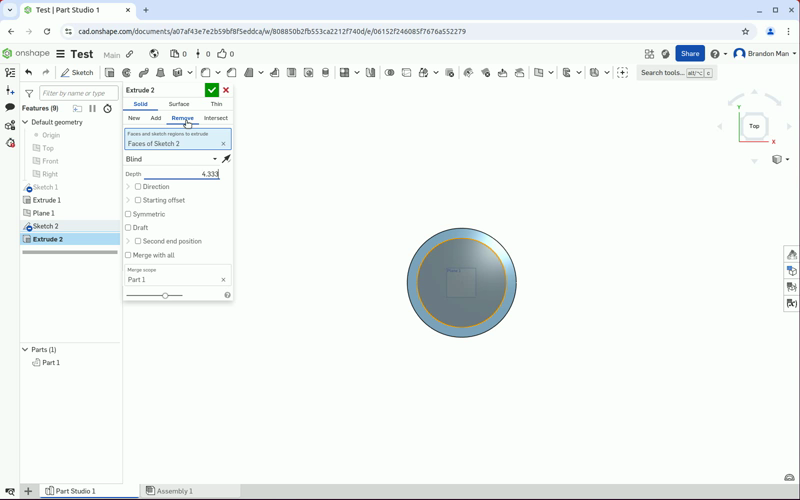
key(tab, 6)
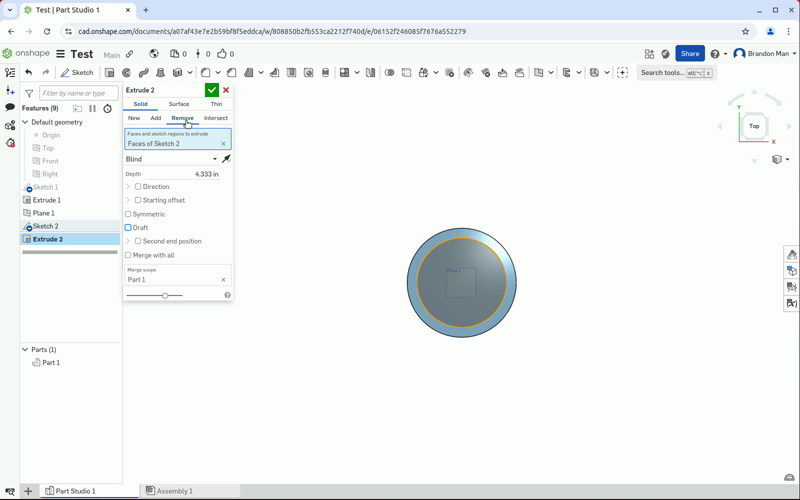
key(space)
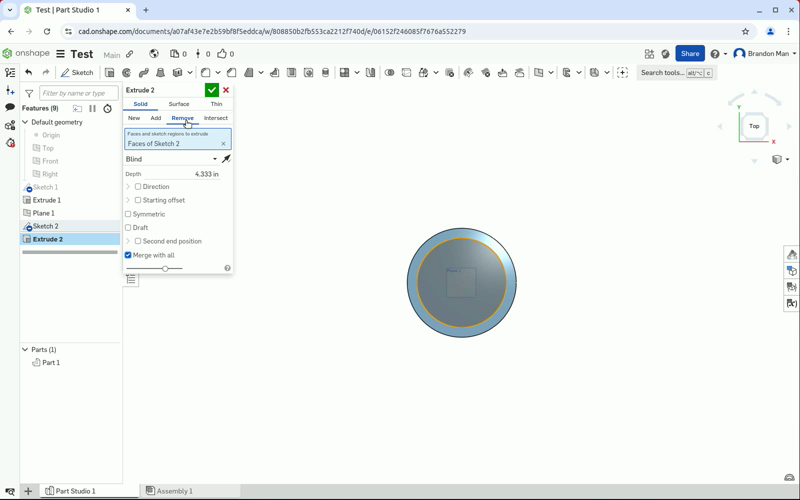
key(enter)
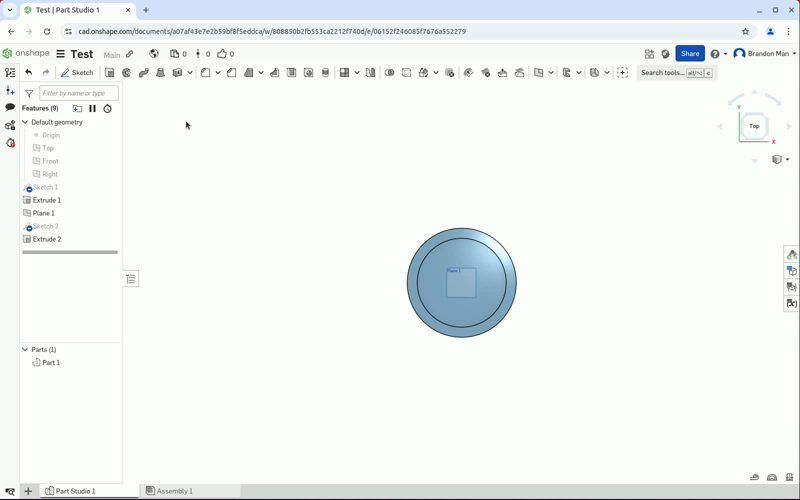
key(shift+h)
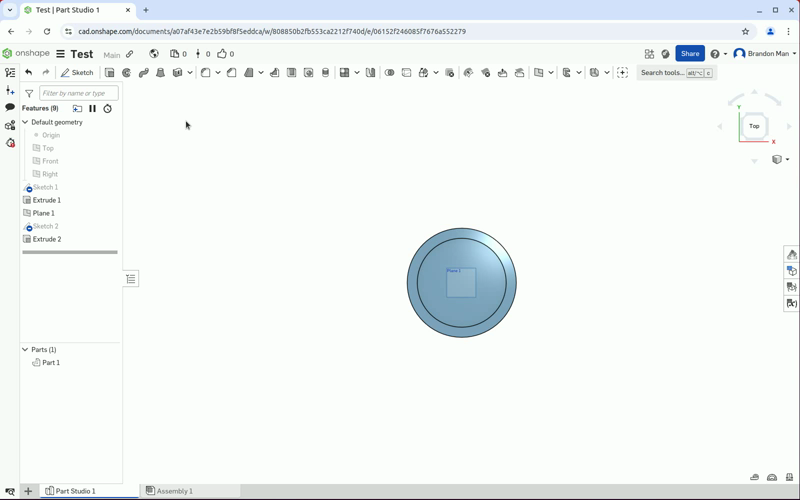
key(shift+h)
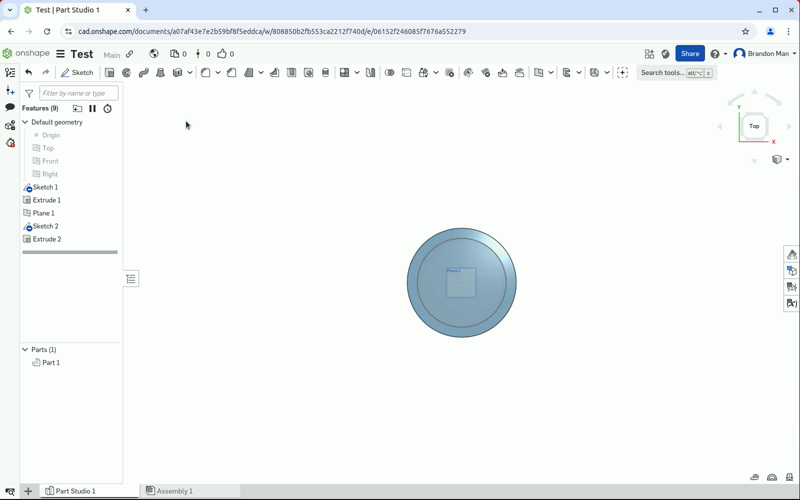
key(shift+7)
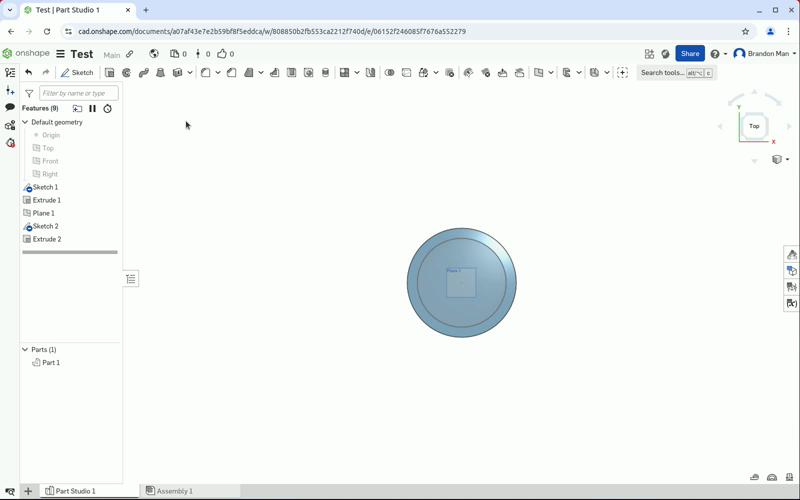
key(up, 3)
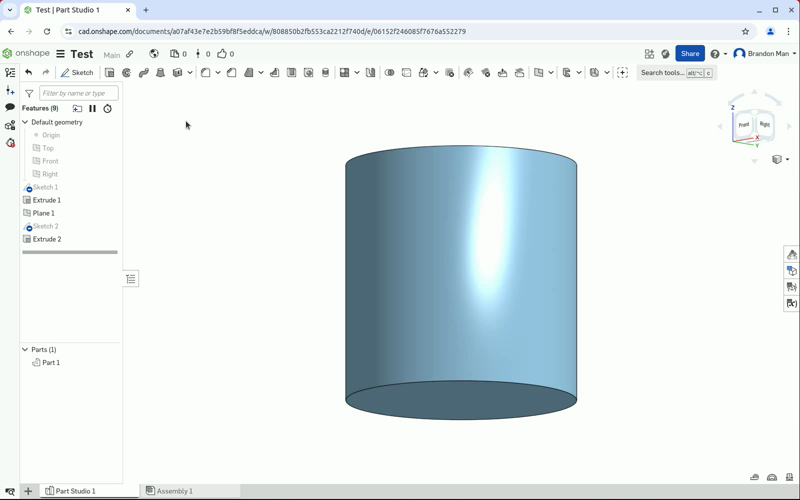
key(left, 3)
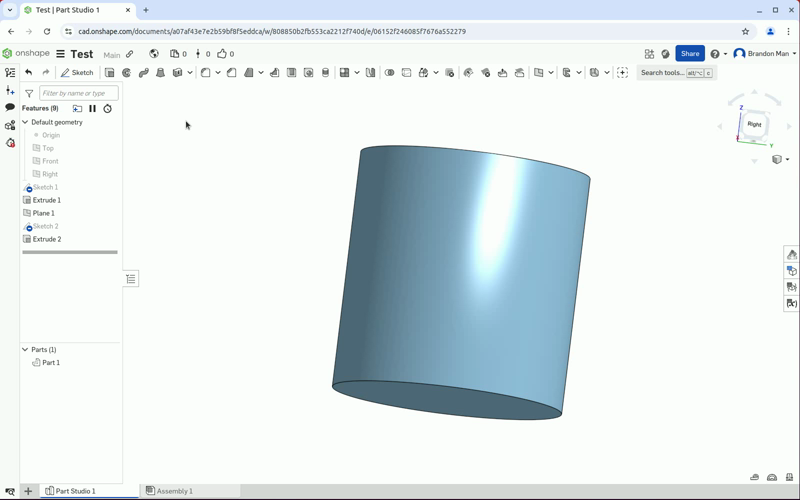
key(right, 3)
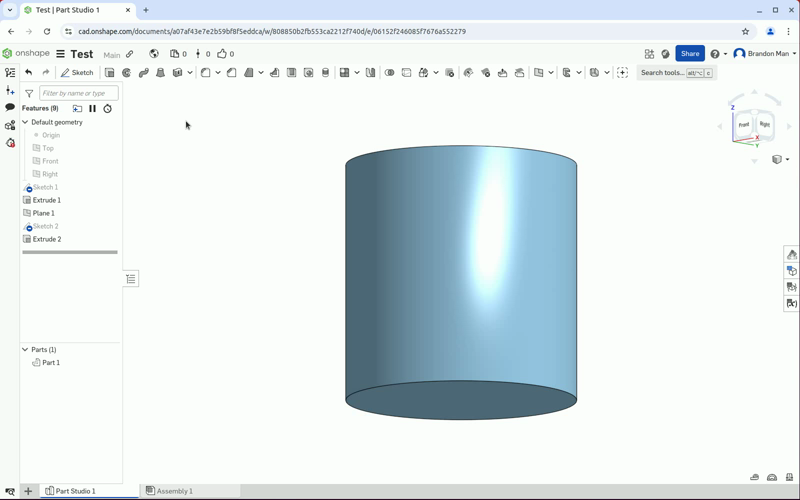
key(down, 3)
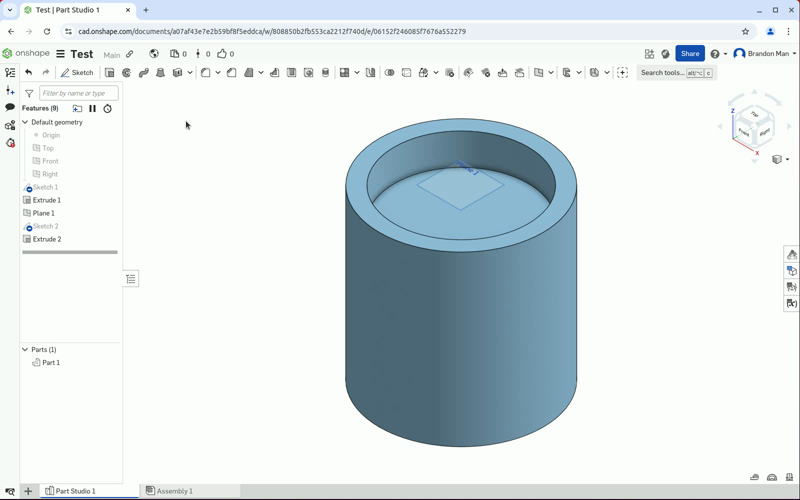
mouse_move(73, 189)
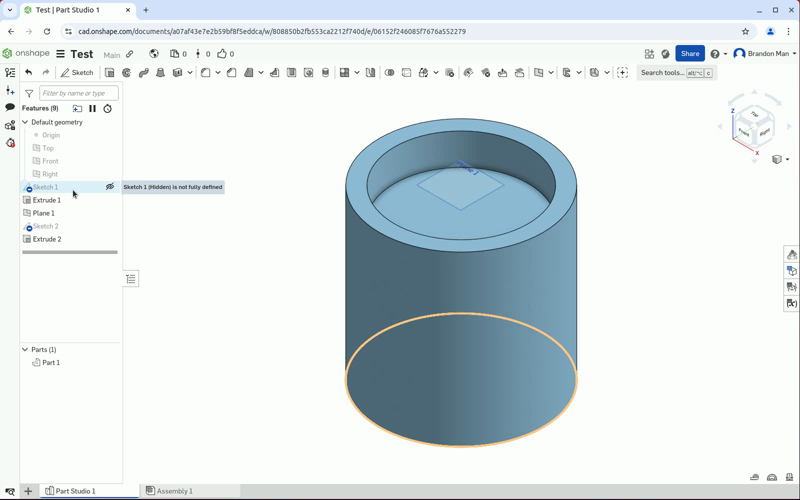
click(73, 189)